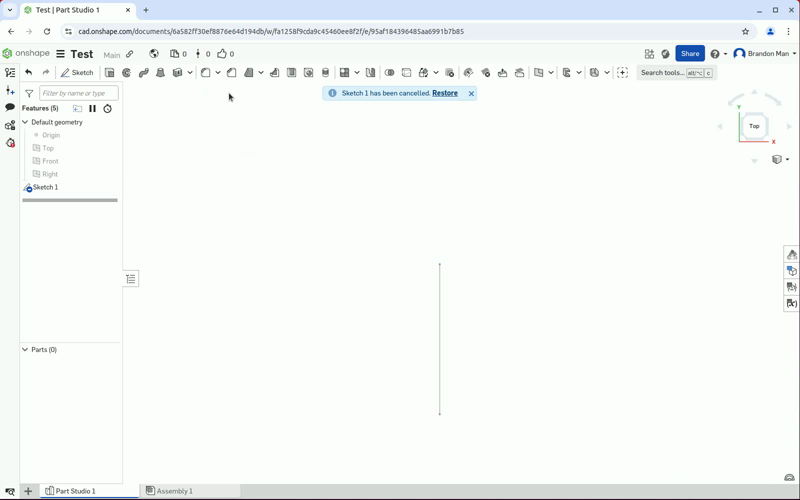
key(shift+h)
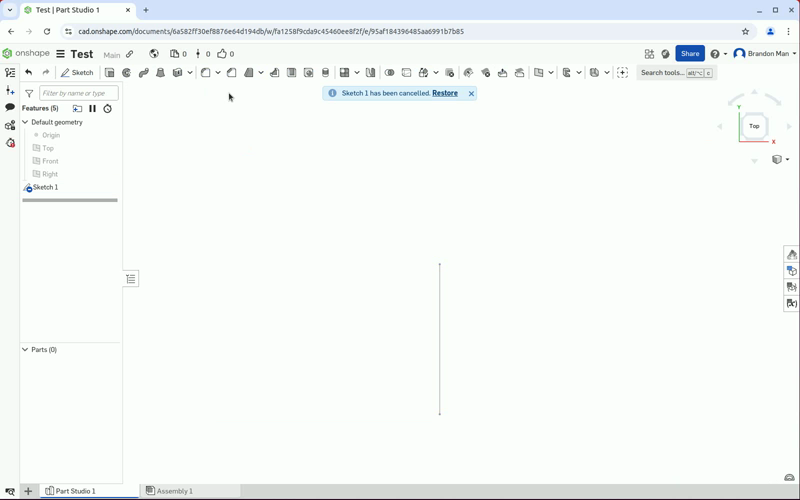
key(shift+s)
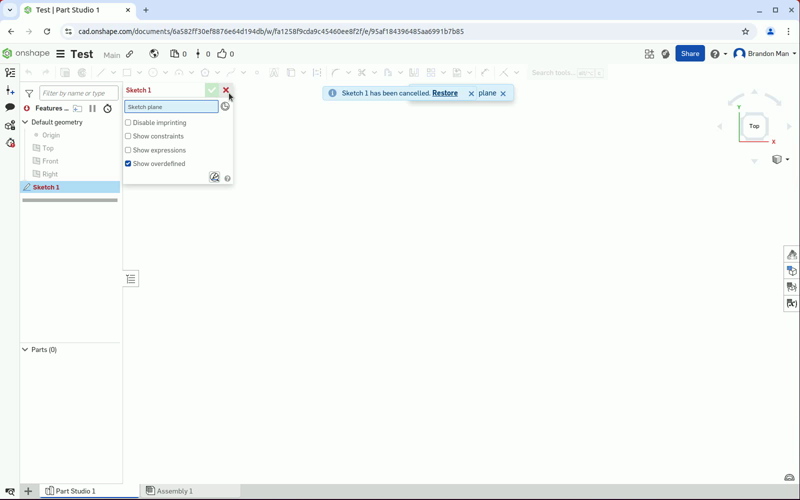
mouse_move(73, 150)
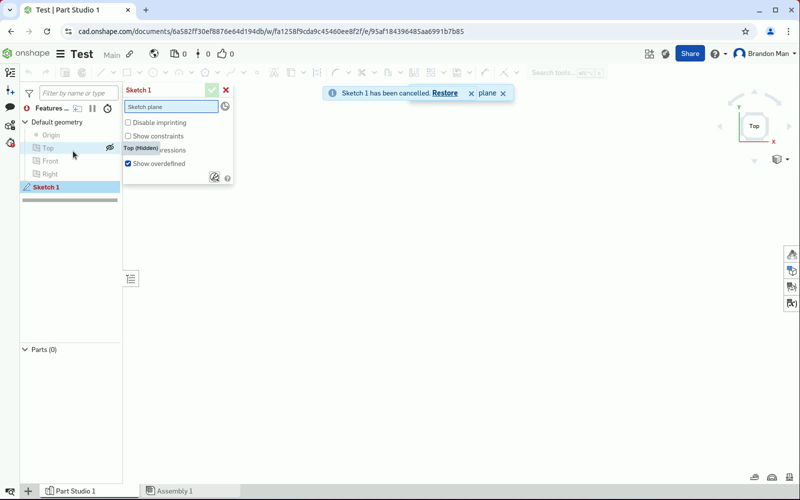
click(73, 150)
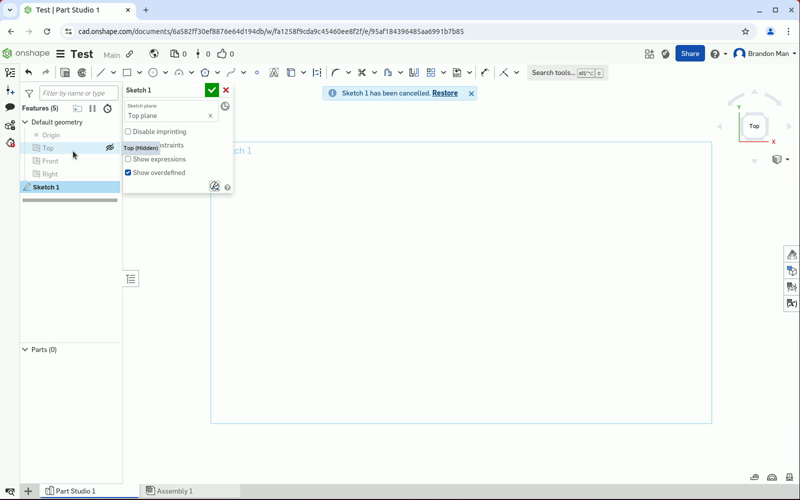
mouse_move(73, 352)
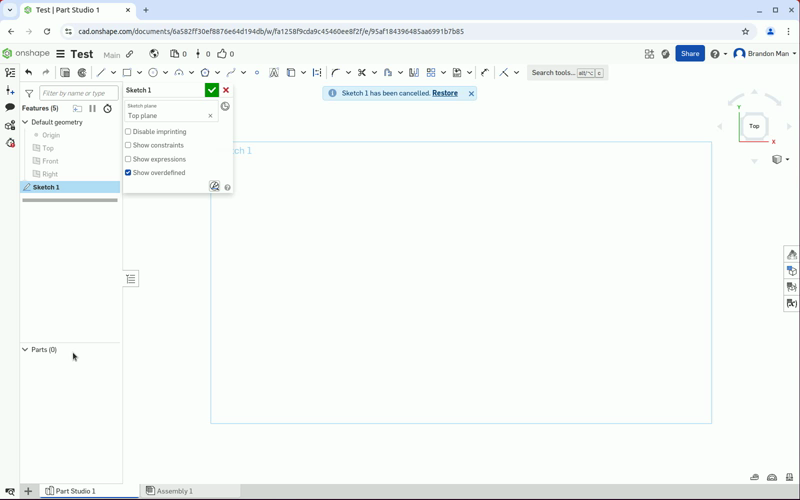
key(y)
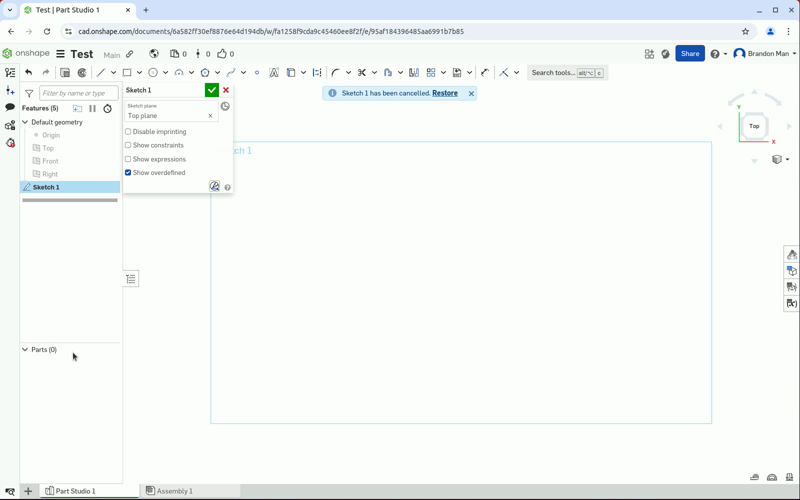
key(c)
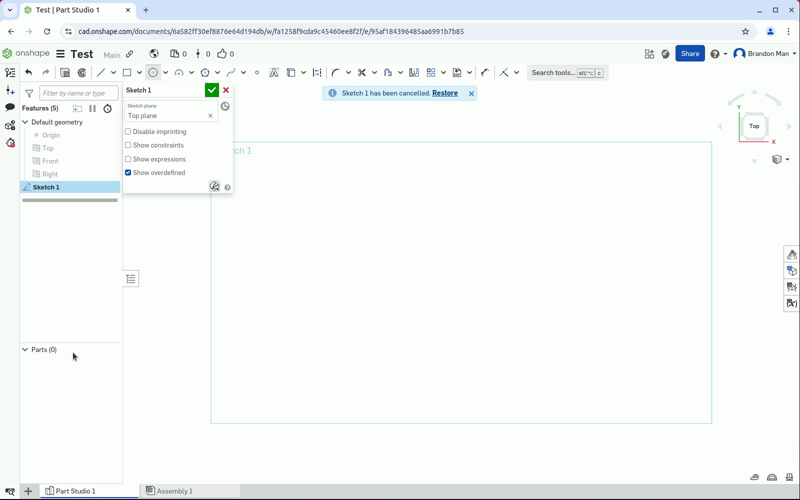
key_down(shift)
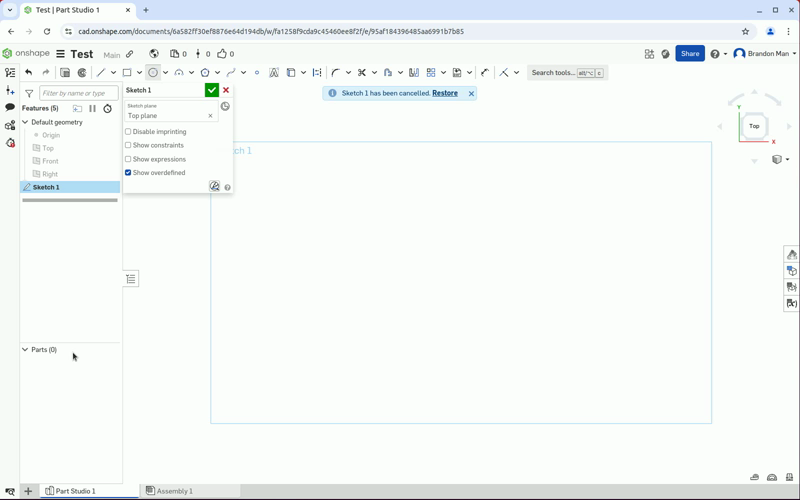
mouse_move(461, 282)
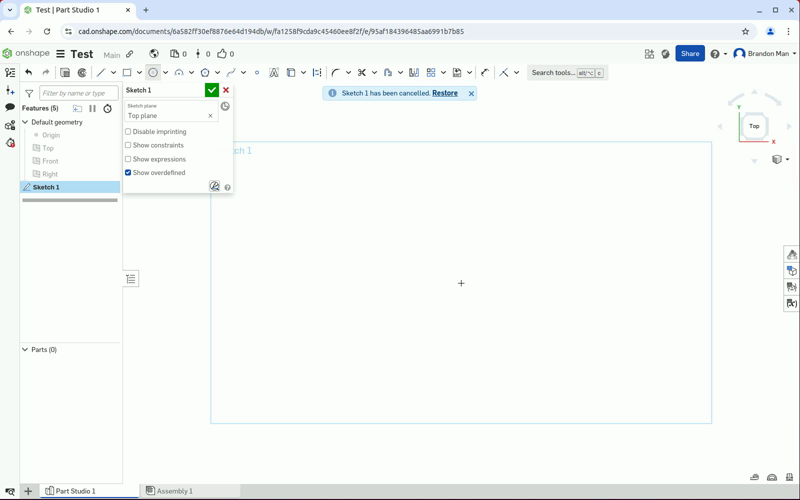
click(461, 282)
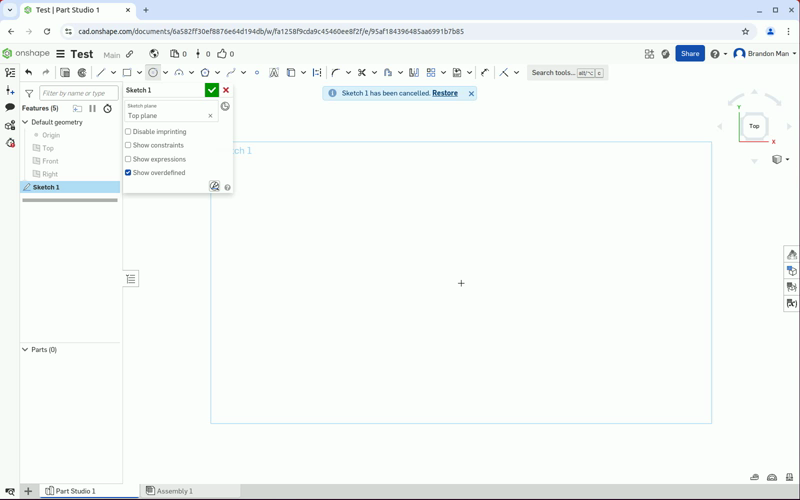
key_up(shift)
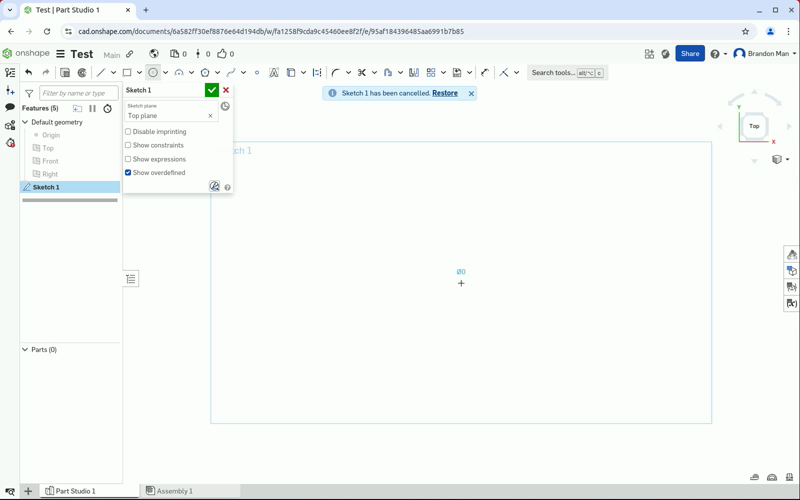
mouse_move(574, 282)
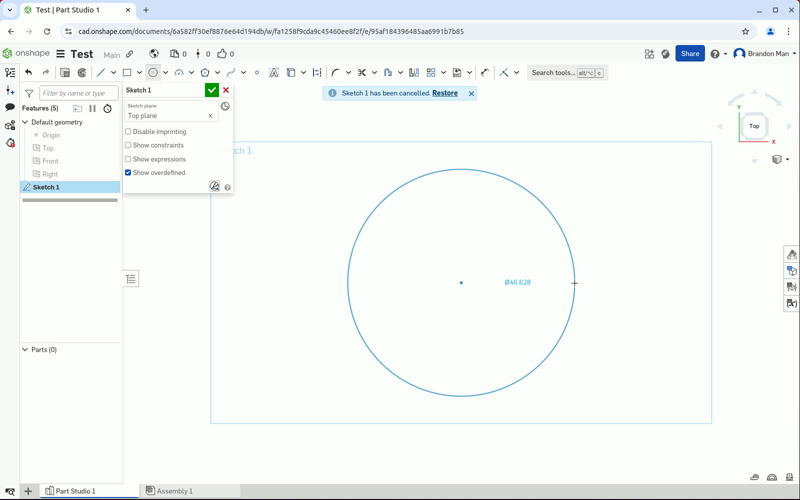
click(574, 282)
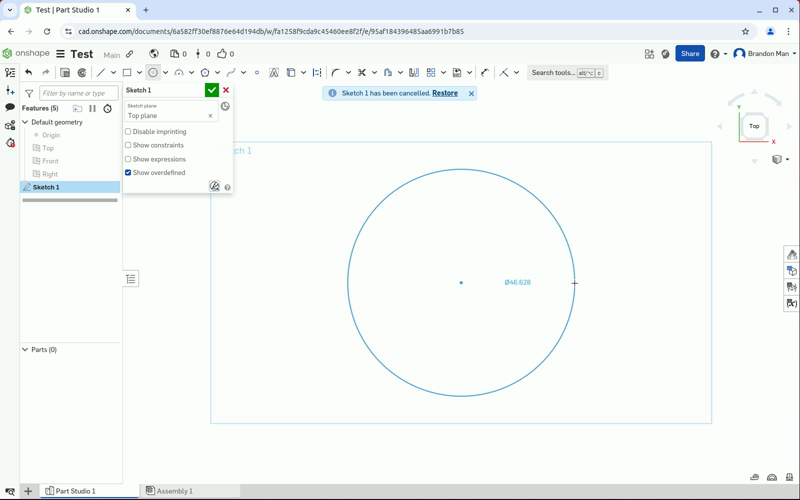
key(esc)
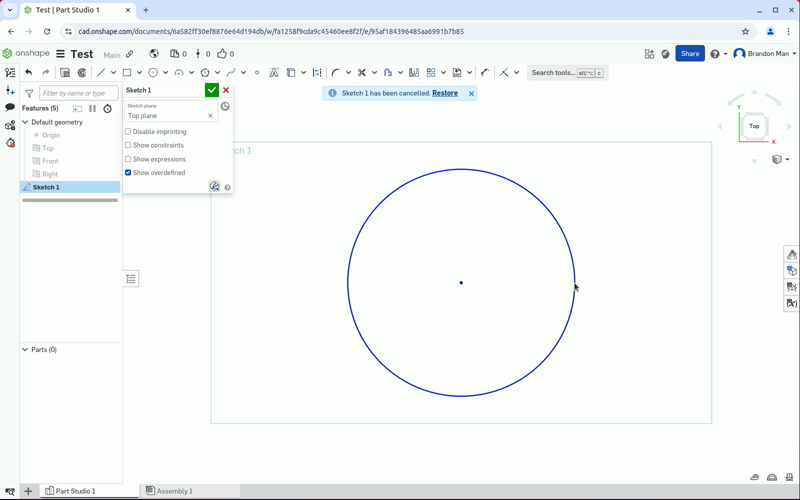
mouse_move(491, 315)
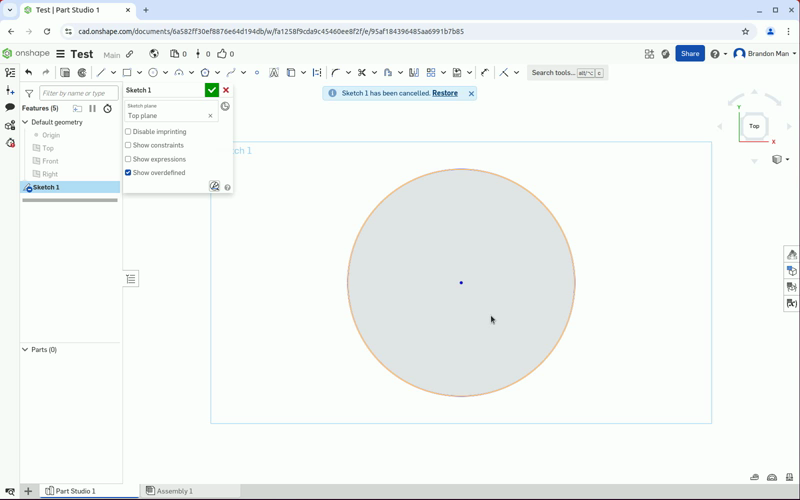
click(491, 315)
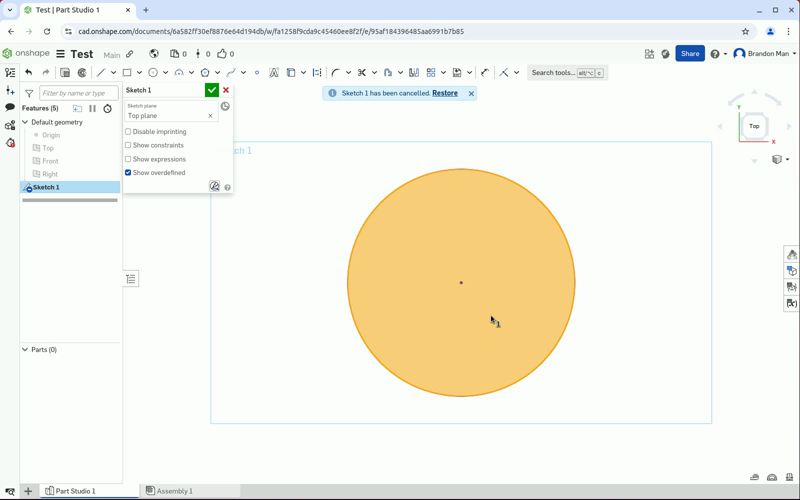
mouse_move(73, 352)
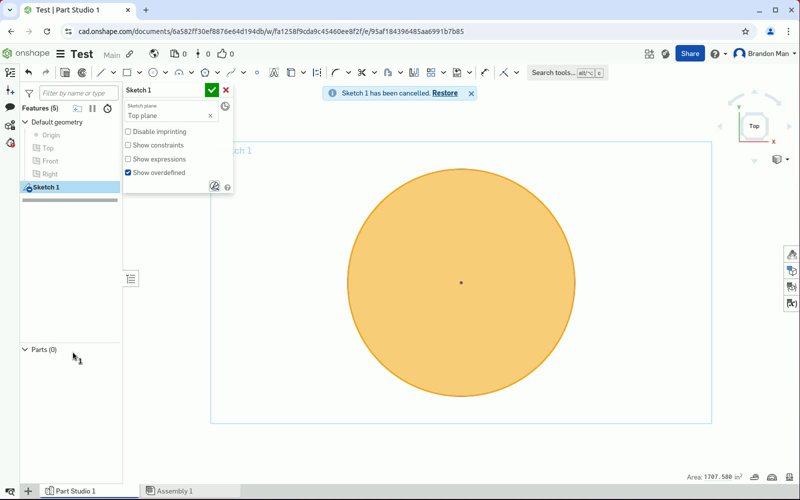
key(shift+y)
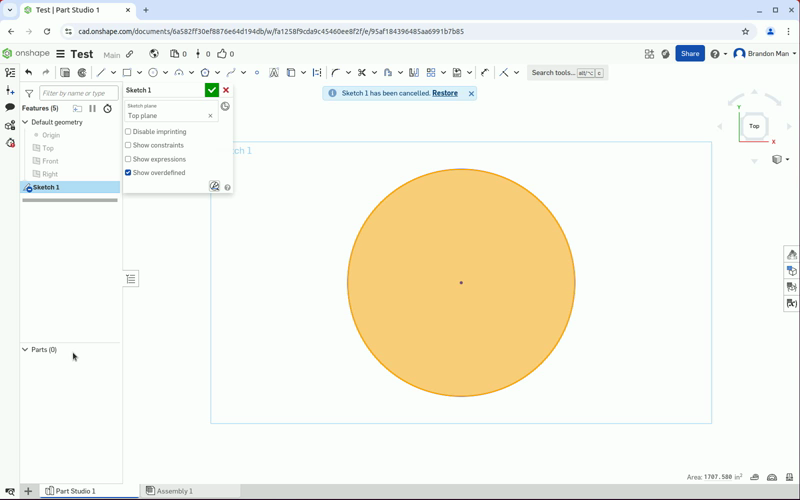
key(shift+e)
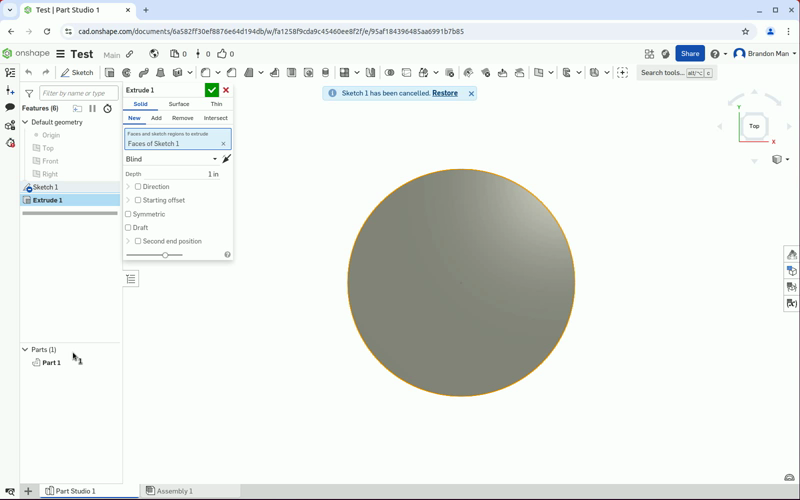
mouse_move(143, 106)
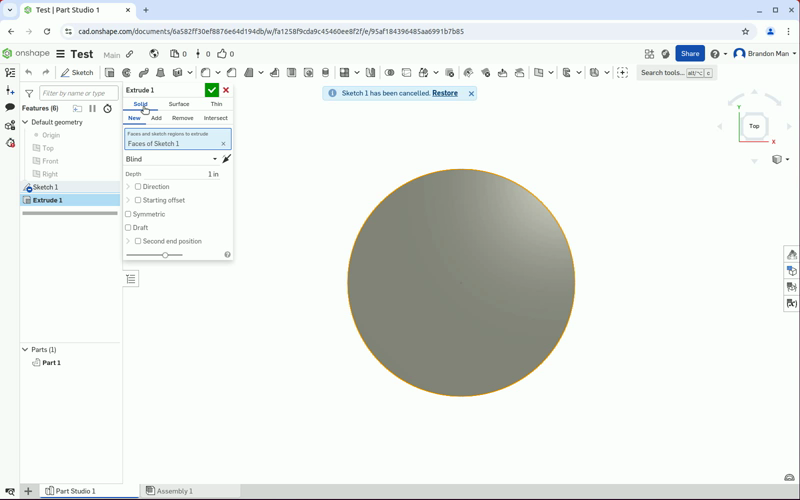
click(143, 106)
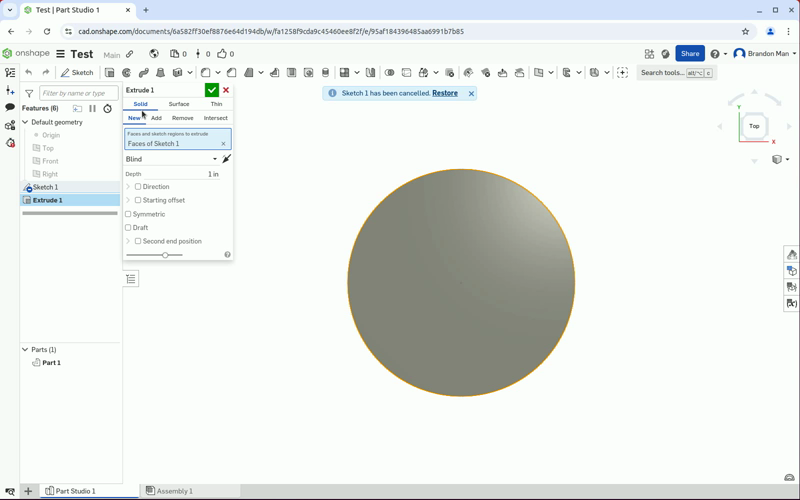
mouse_move(137, 120)
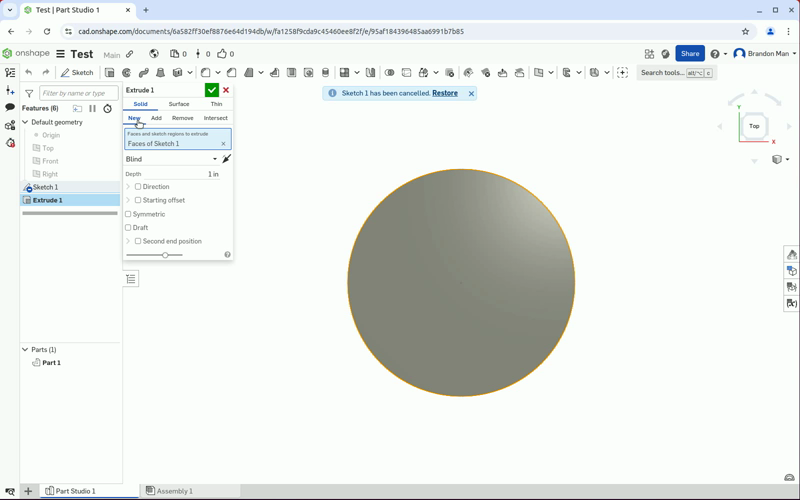
click(137, 120)
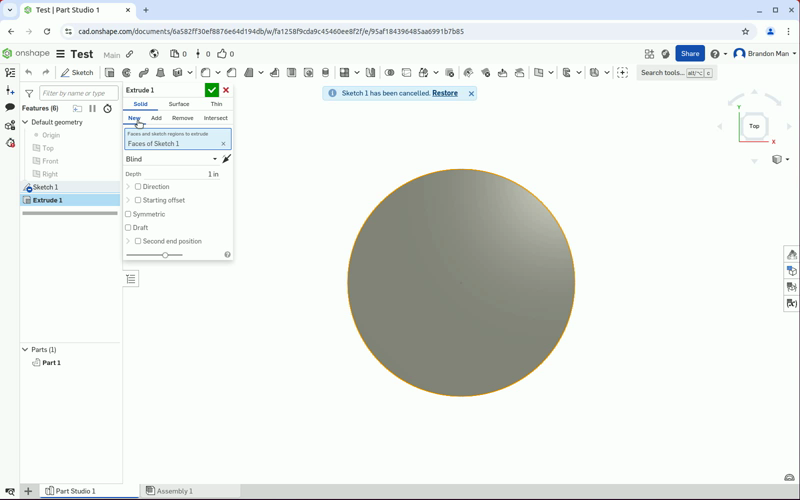
key(tab, 4)
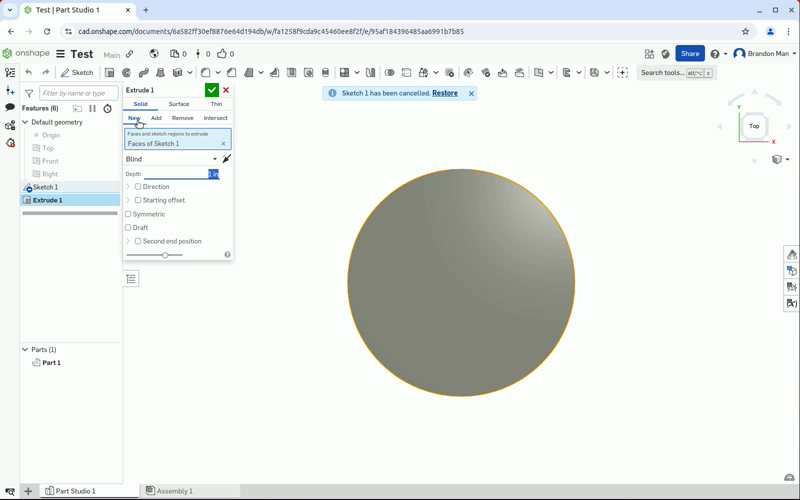
text(9.148)
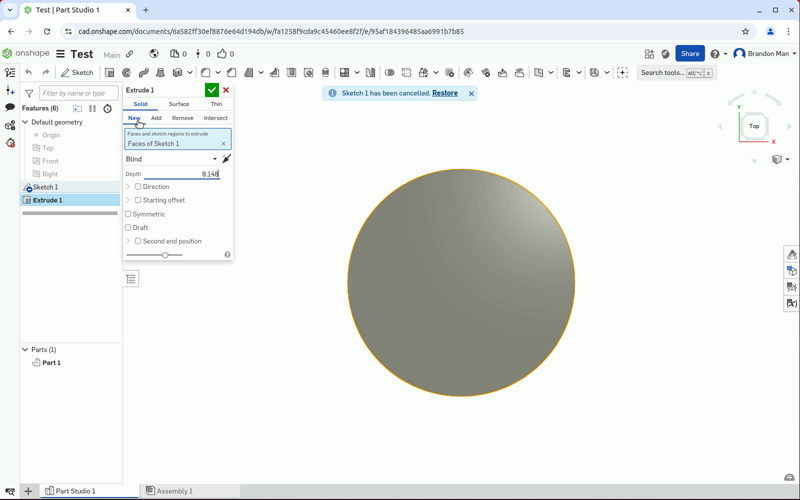
key(tab, 3)
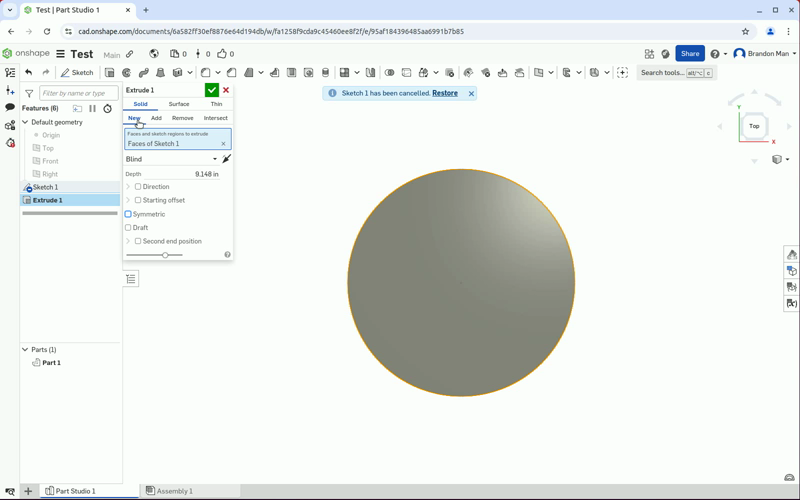
key(space)
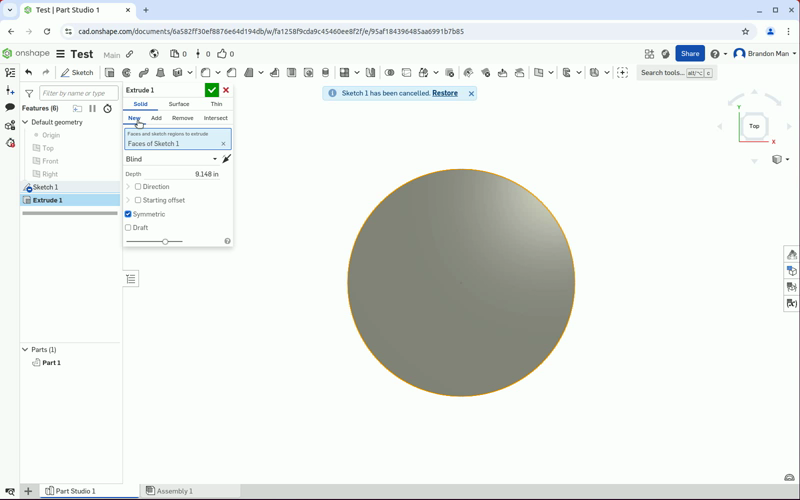
key(enter)
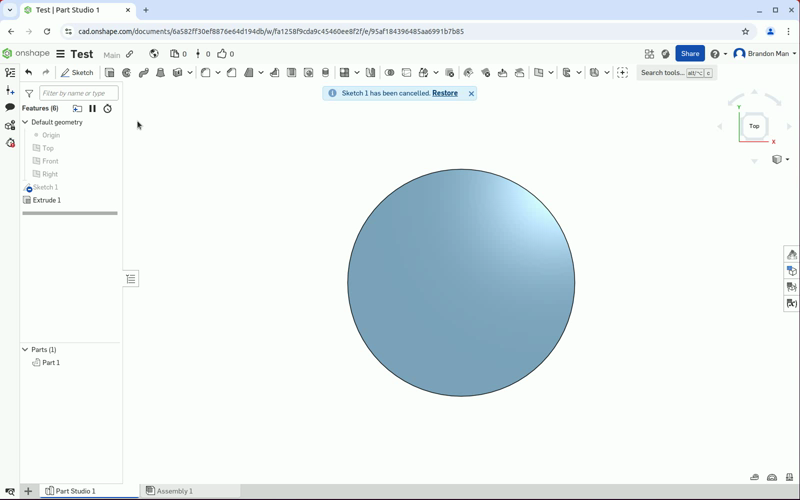
key(shift+h)
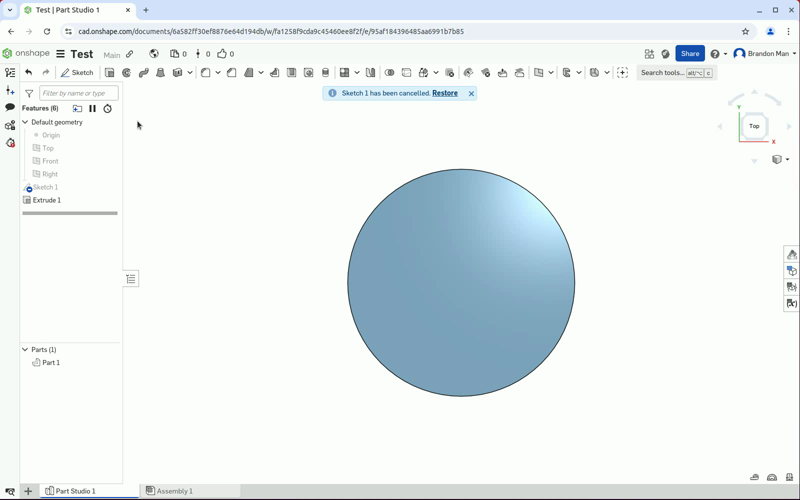
key(shift+h)
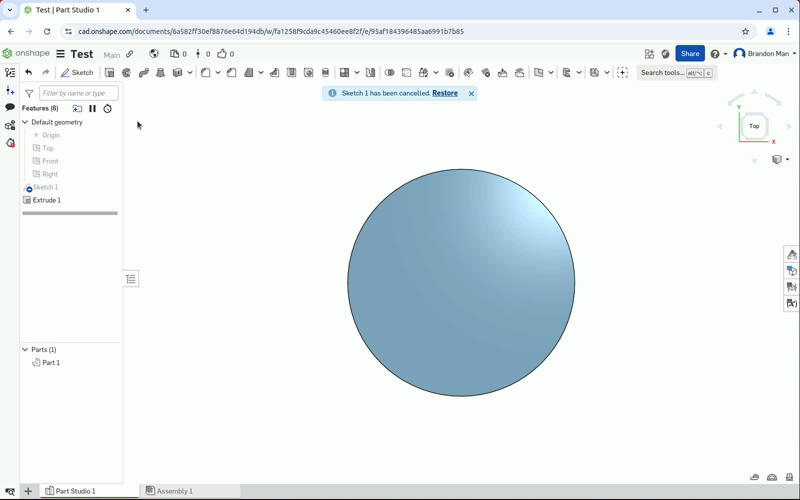
mouse_move(73, 189)
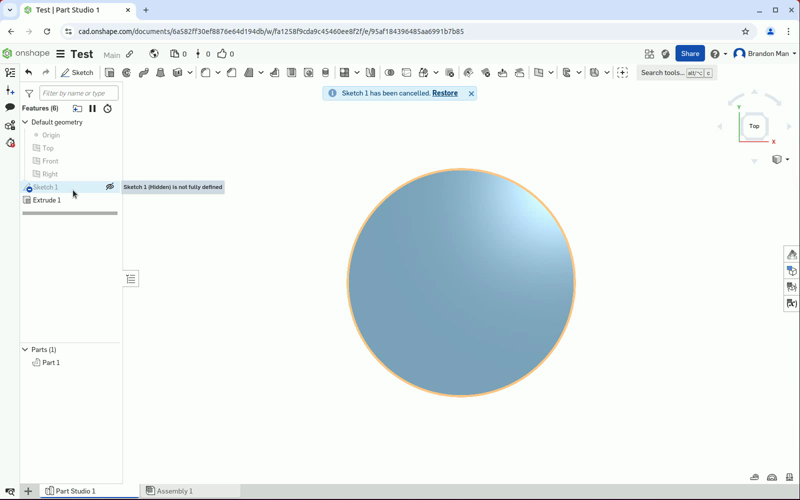
click(73, 189)
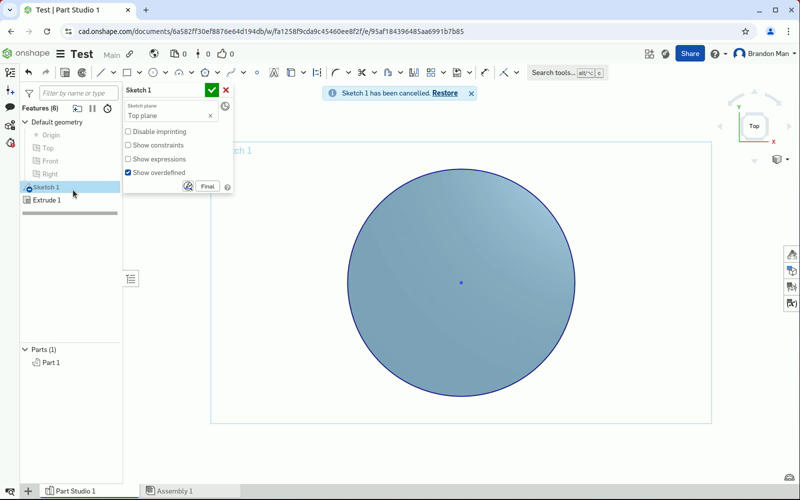
mouse_move(229, 92)
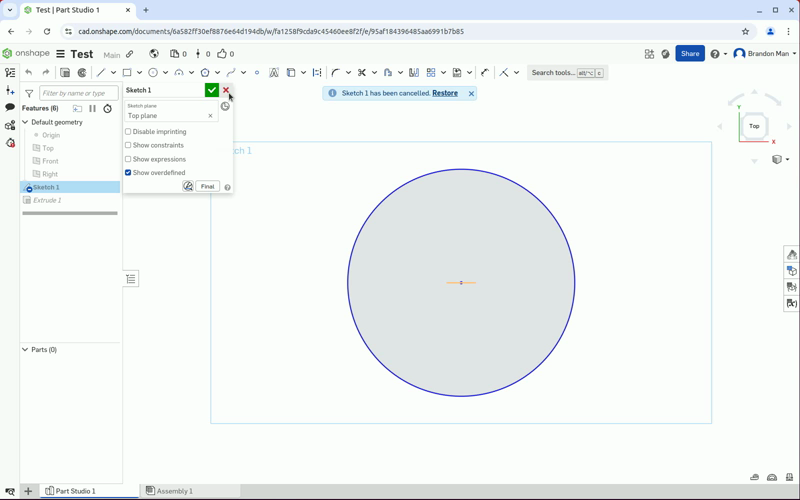
click(229, 92)
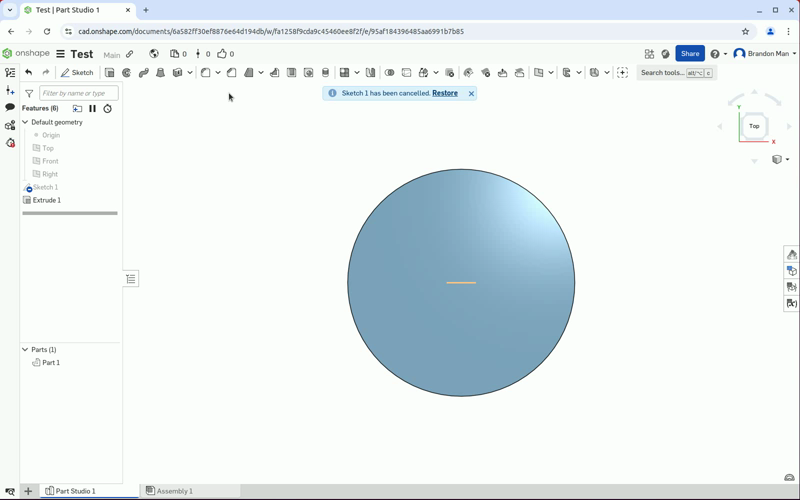
mouse_move(541, 75)
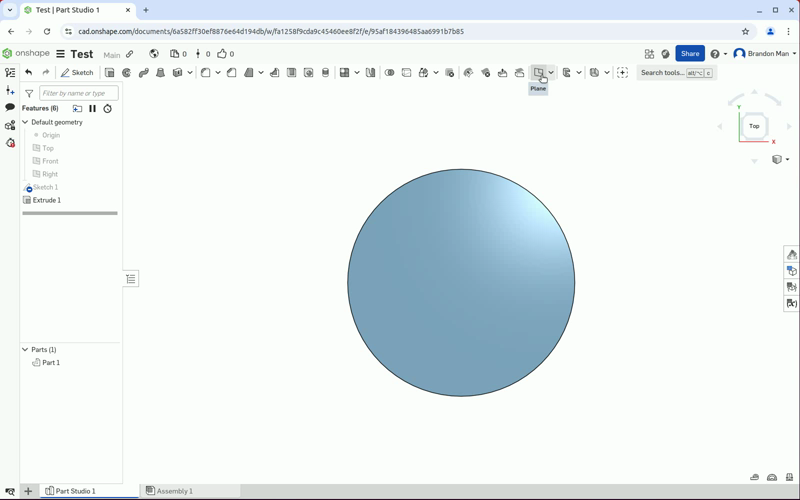
click(541, 75)
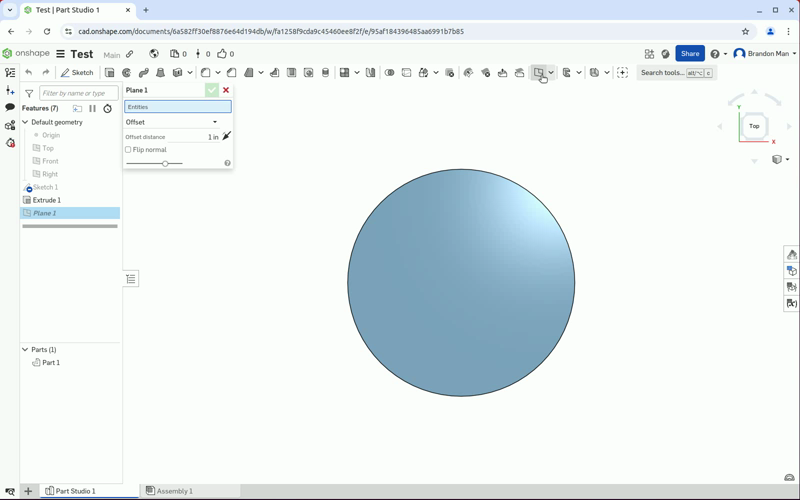
mouse_move(73, 150)
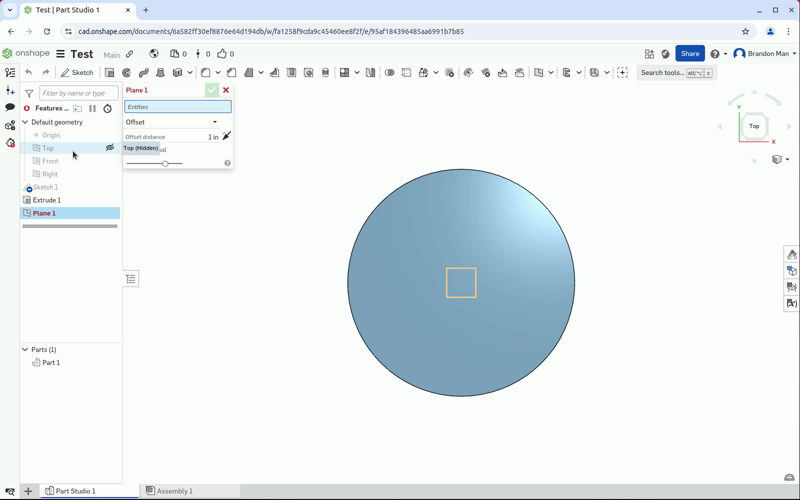
click(73, 150)
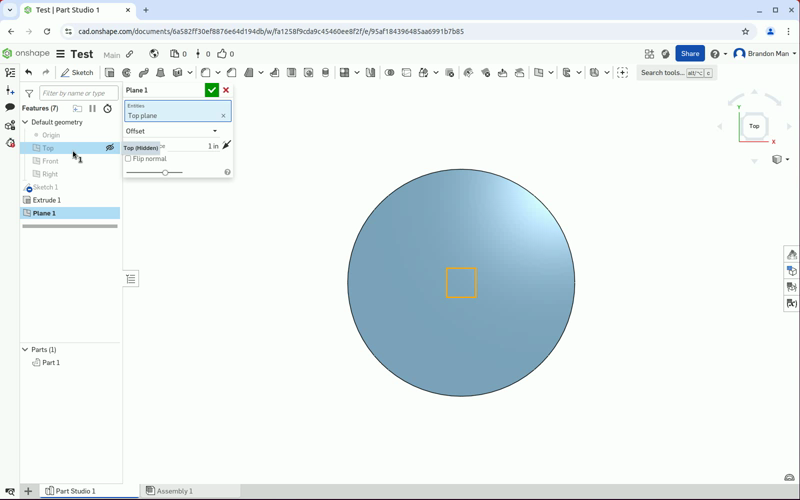
key(tab, 2)
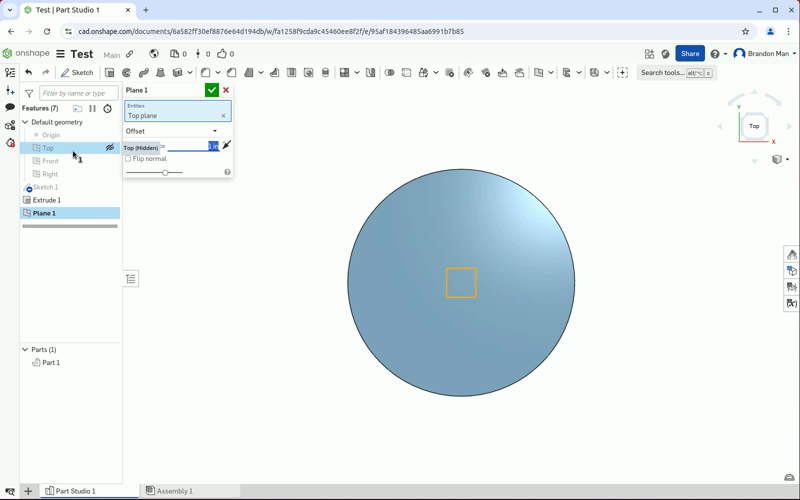
text(4.56)
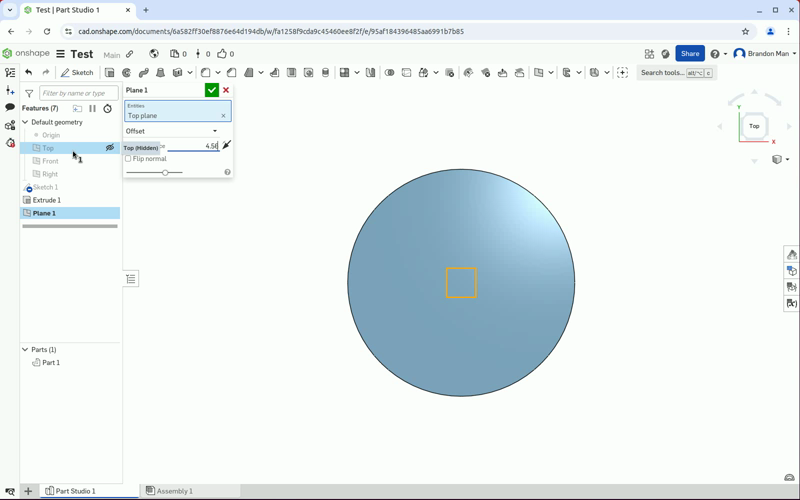
key(enter, 2)
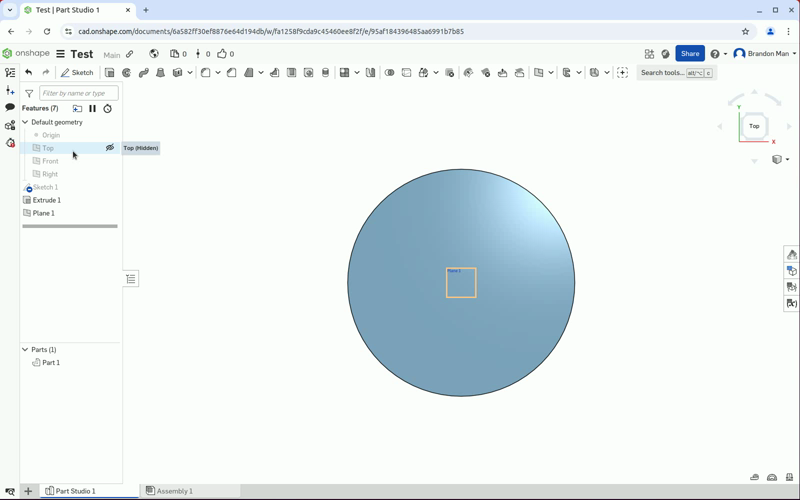
key(shift+s)
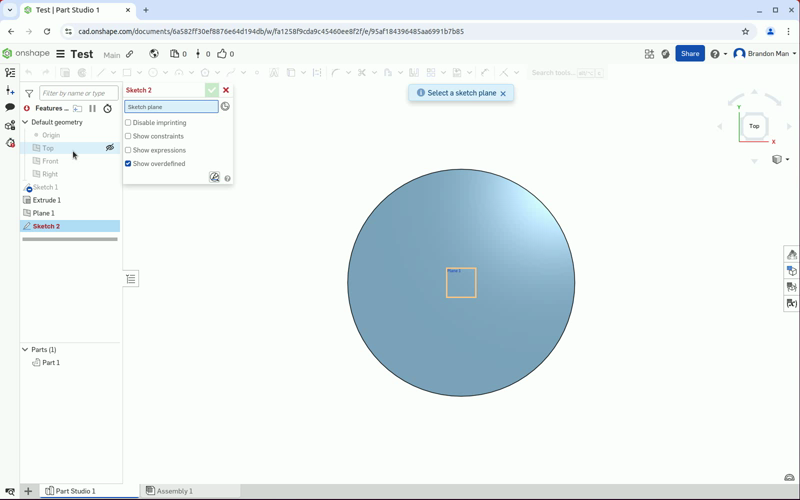
mouse_move(73, 215)
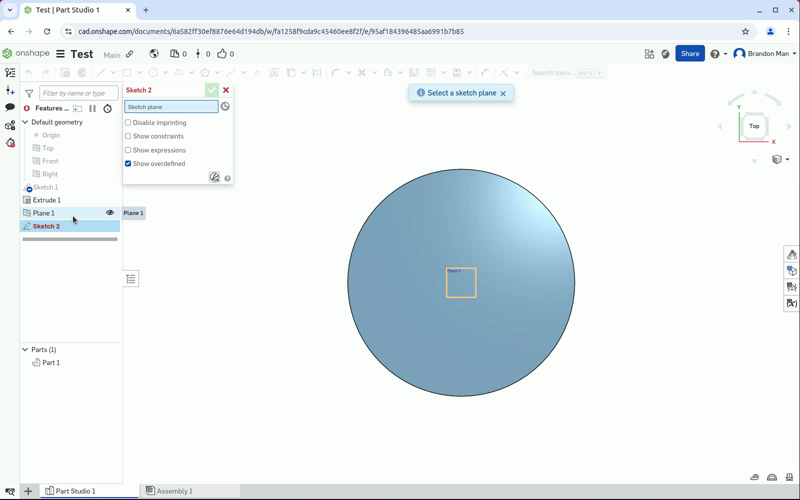
click(73, 215)
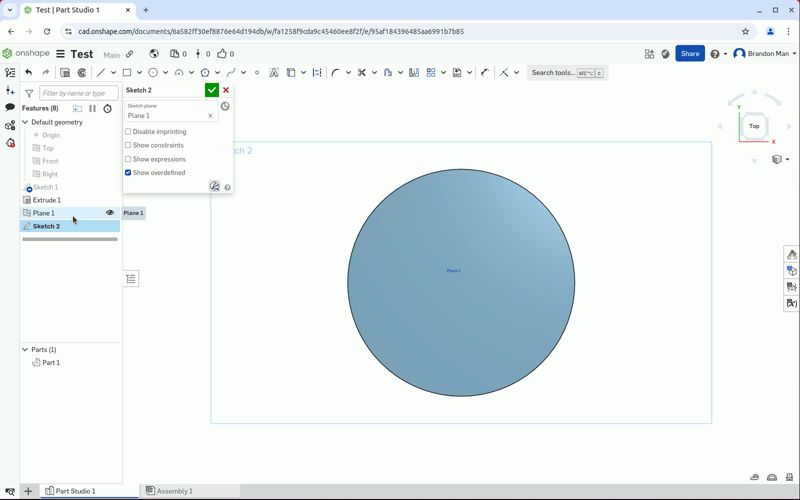
mouse_move(73, 352)
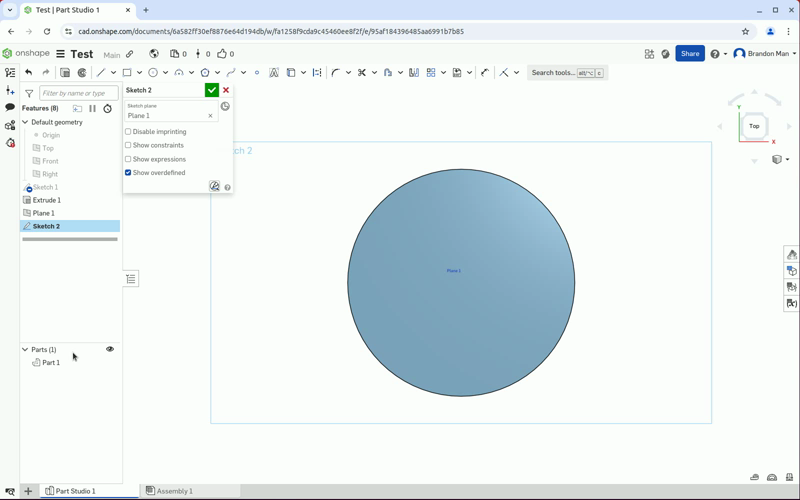
key(y)
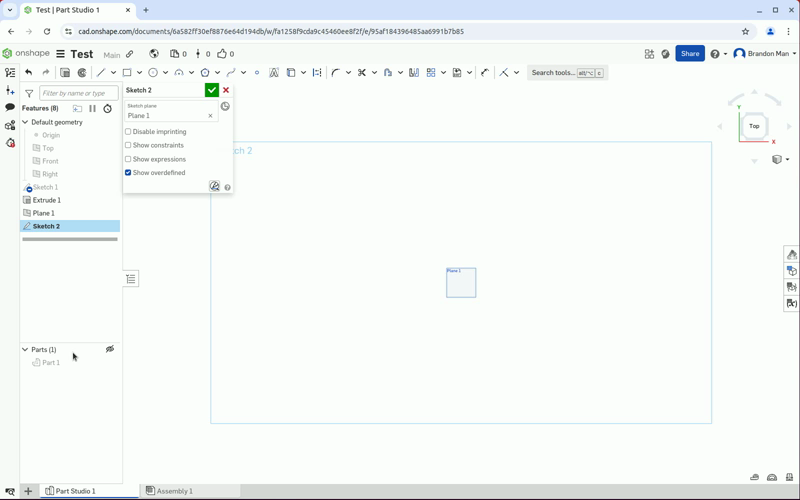
key(c)
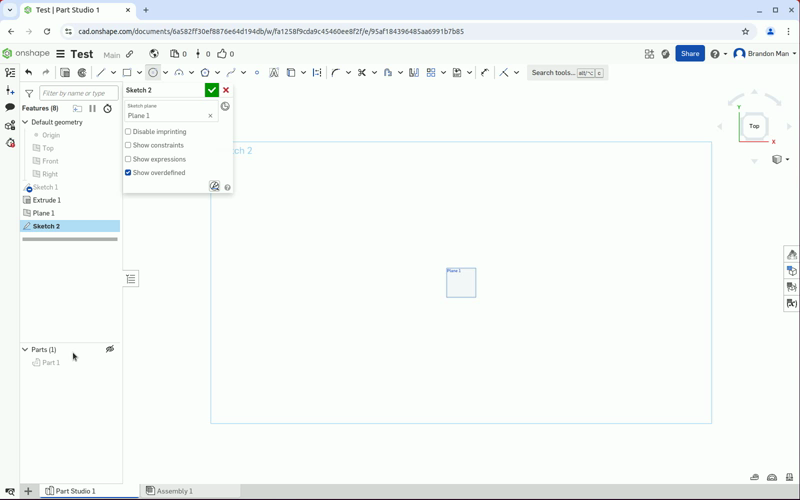
key_down(shift)
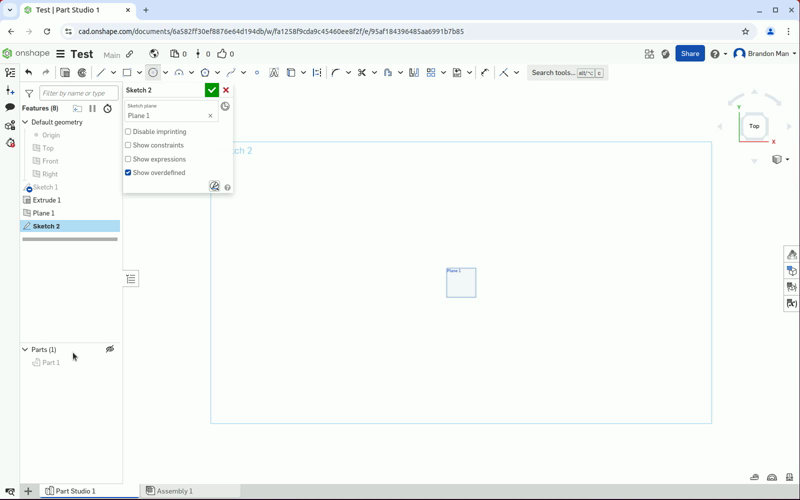
mouse_move(461, 282)
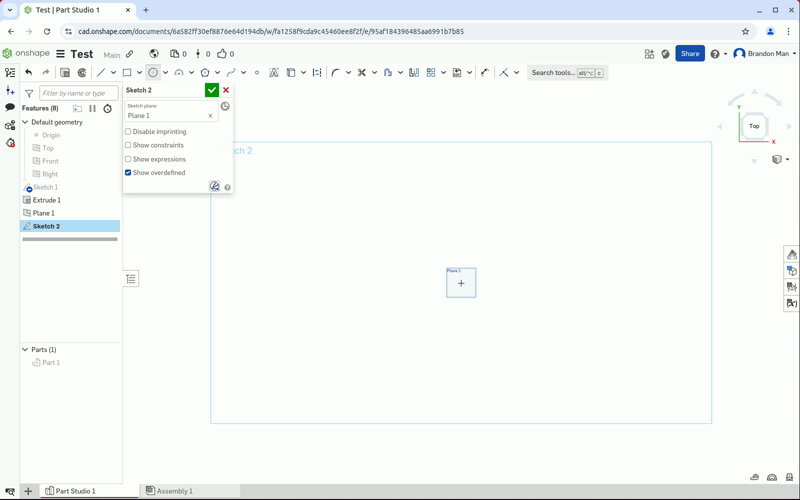
click(461, 282)
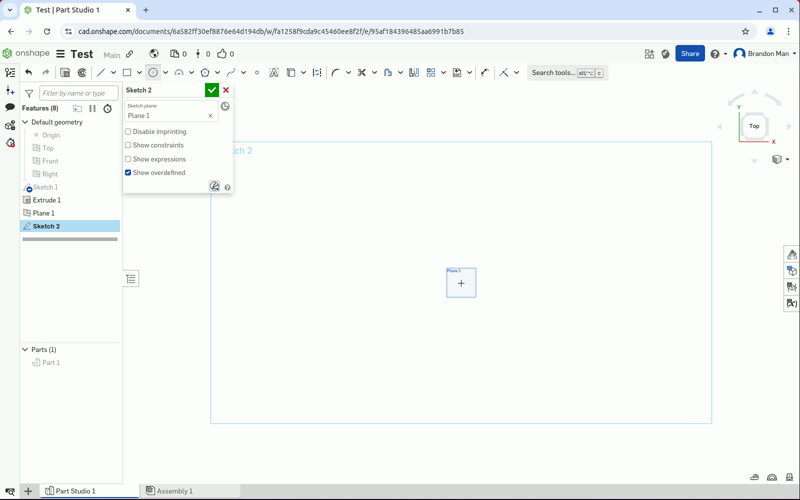
key_up(shift)
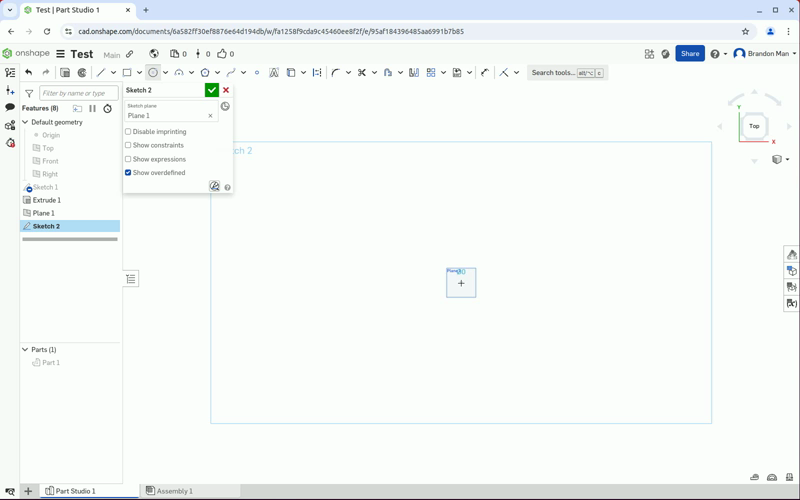
mouse_move(518, 282)
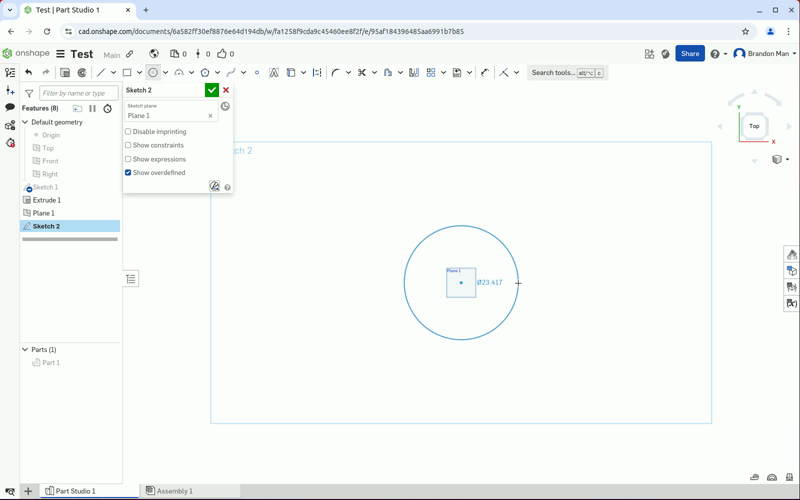
click(518, 282)
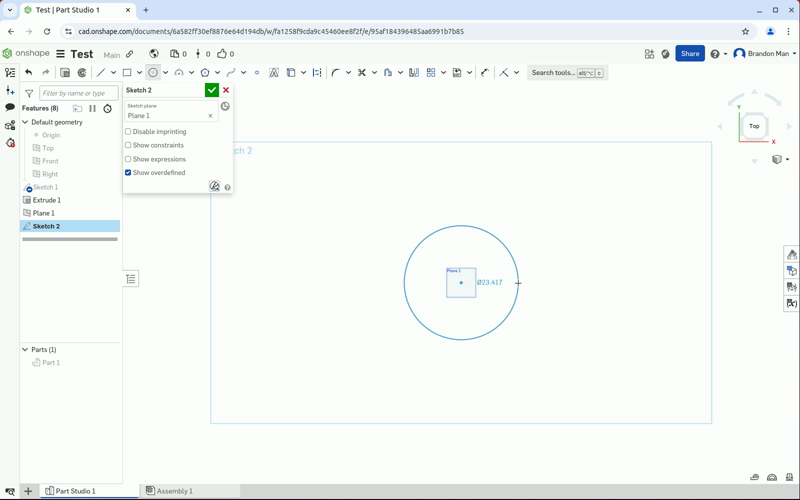
key(esc)
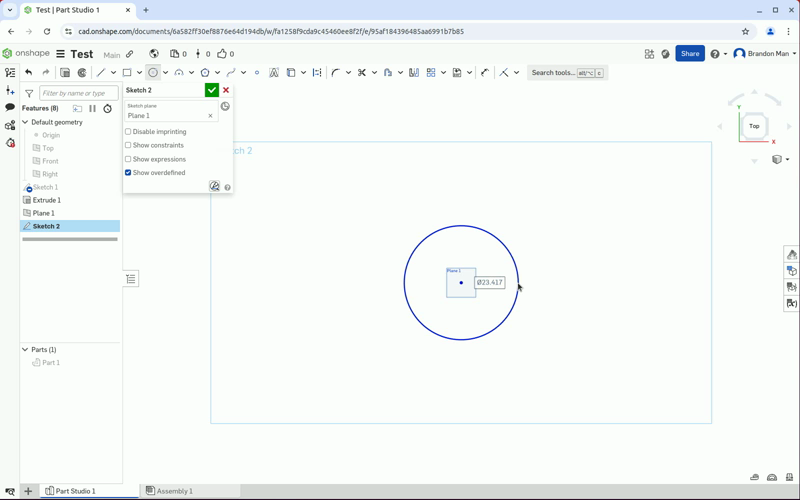
mouse_move(428, 264)
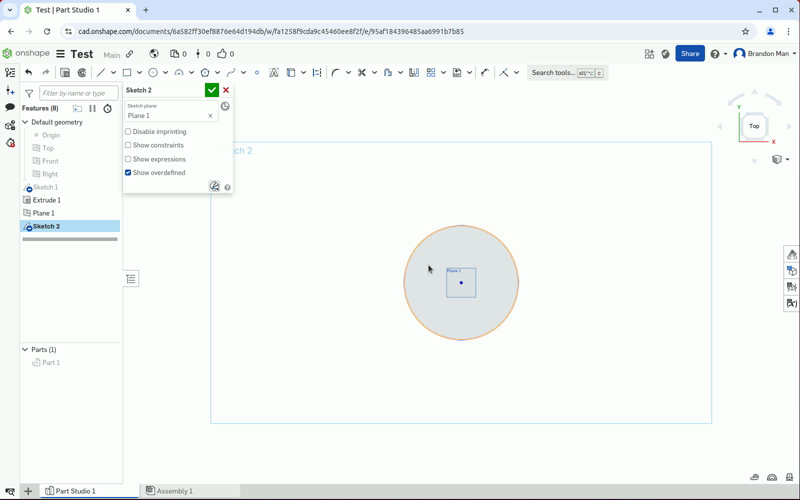
click(428, 264)
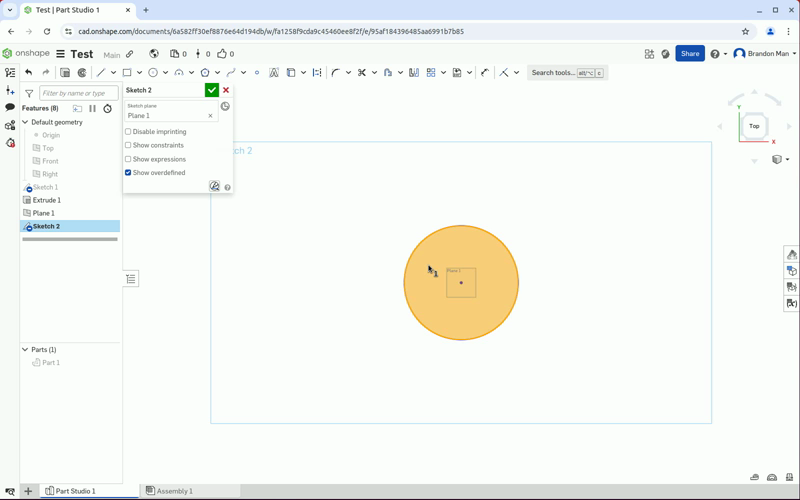
mouse_move(73, 352)
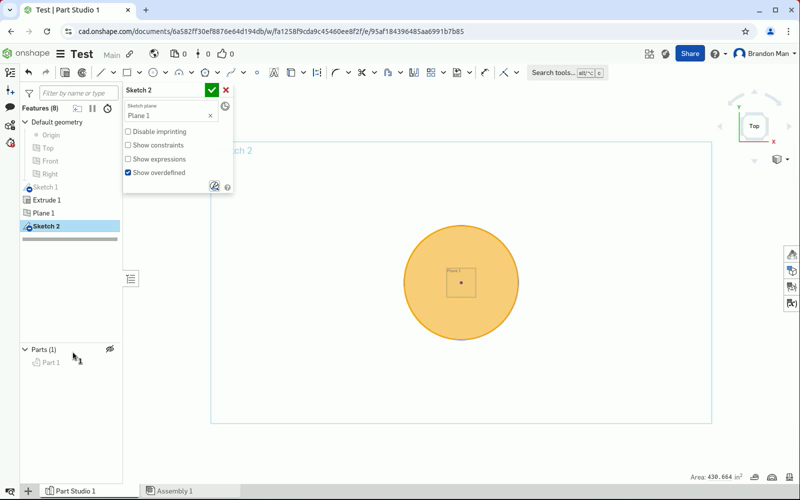
key(shift+y)
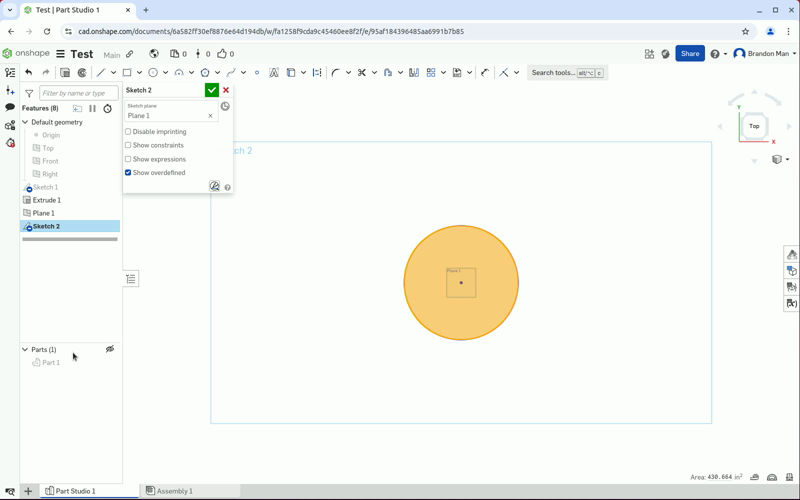
key(shift+e)
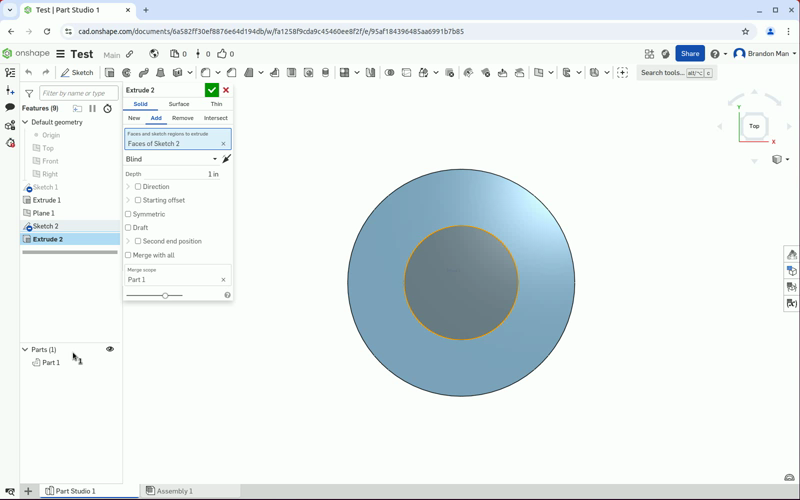
mouse_move(143, 106)
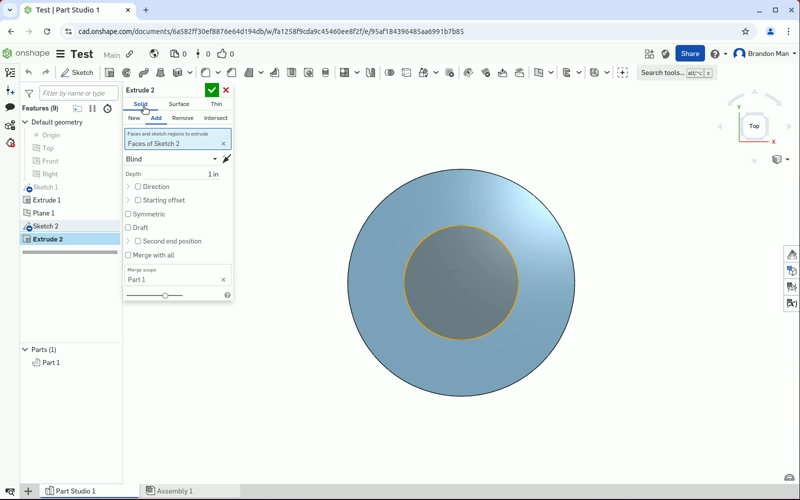
click(143, 106)
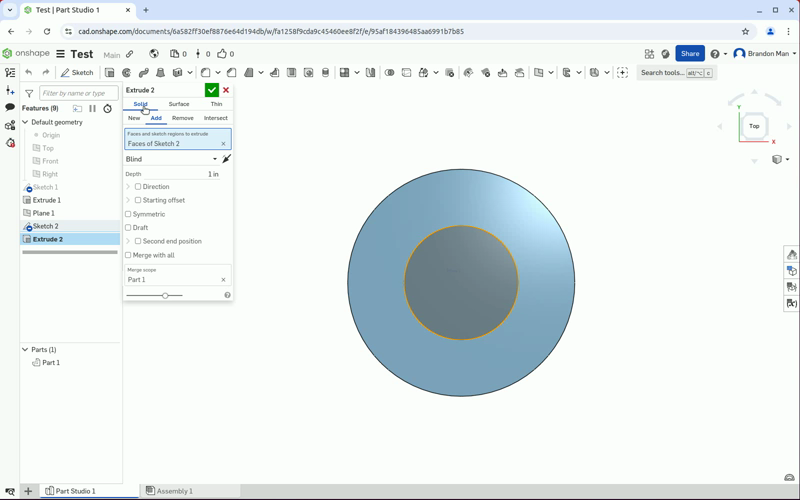
mouse_move(137, 120)
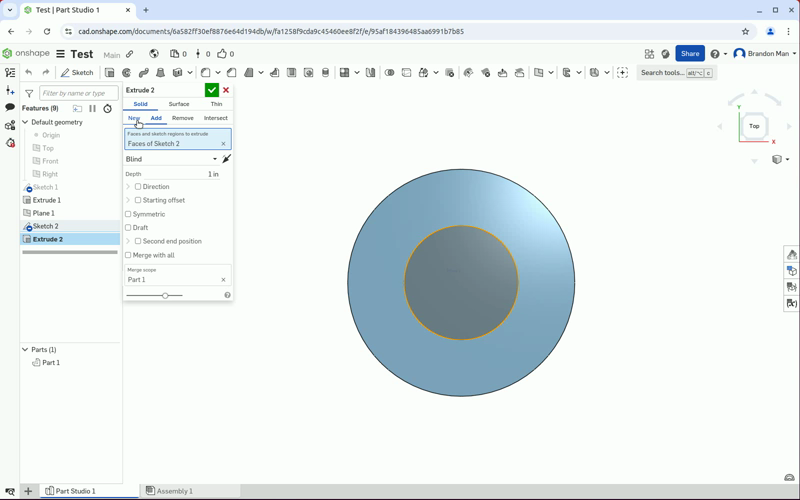
click(137, 120)
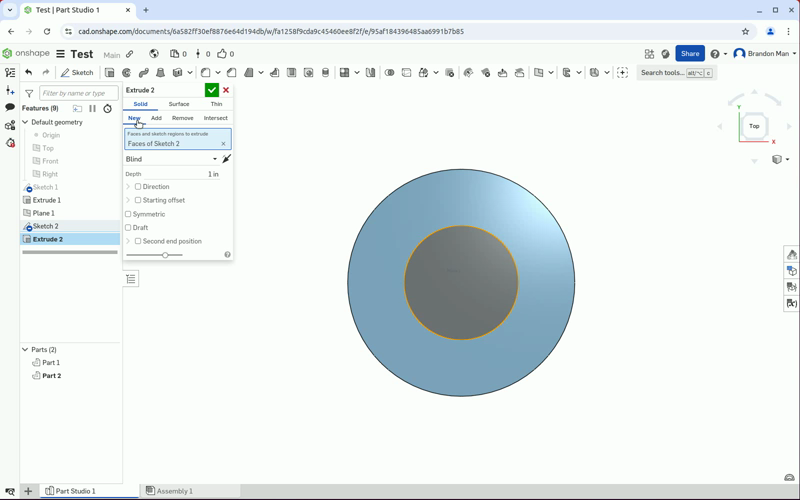
key(tab, 4)
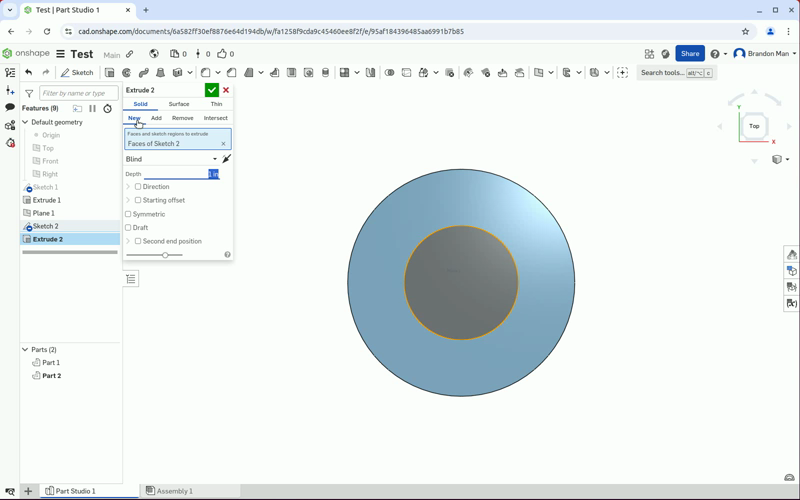
text(9.147)
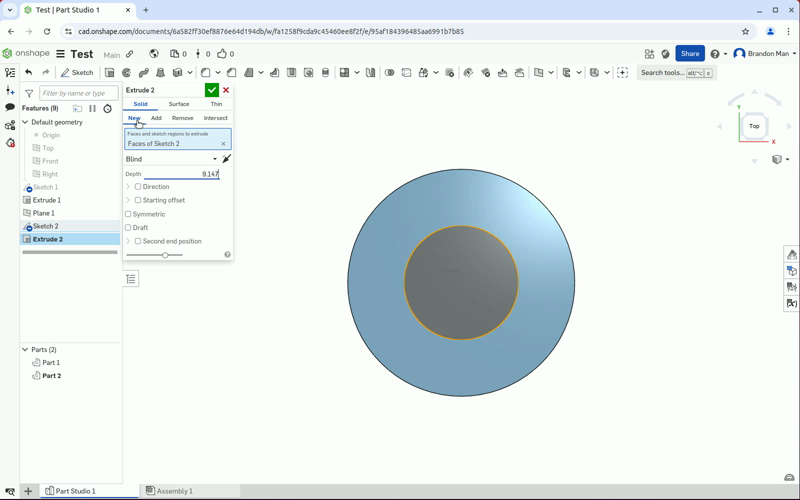
key(enter)
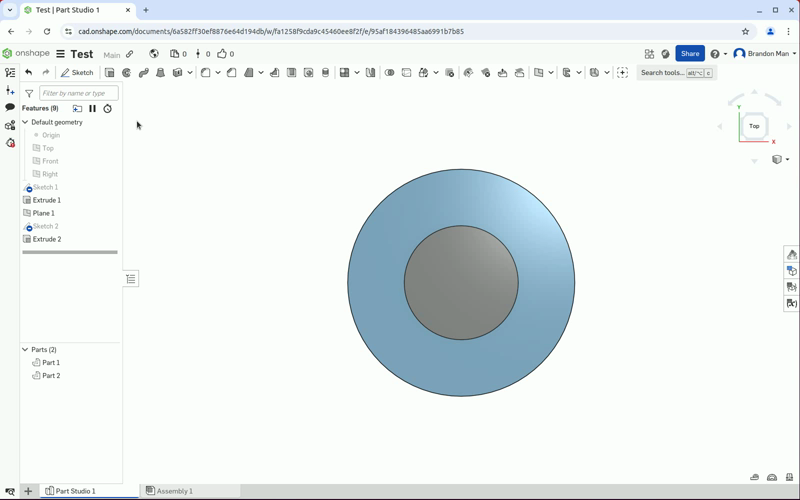
key(shift+h)
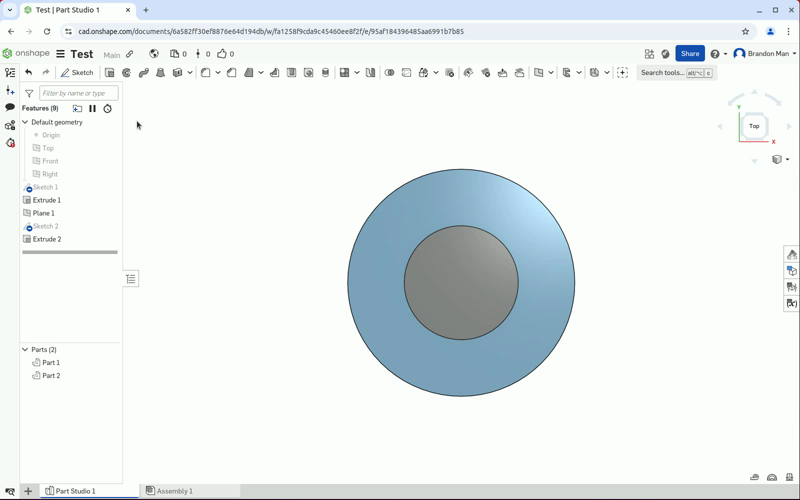
key(shift+h)
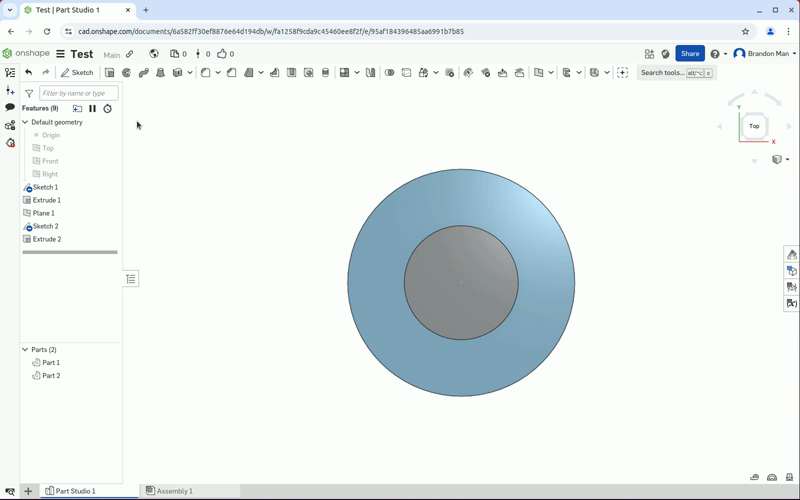
key(shift+7)
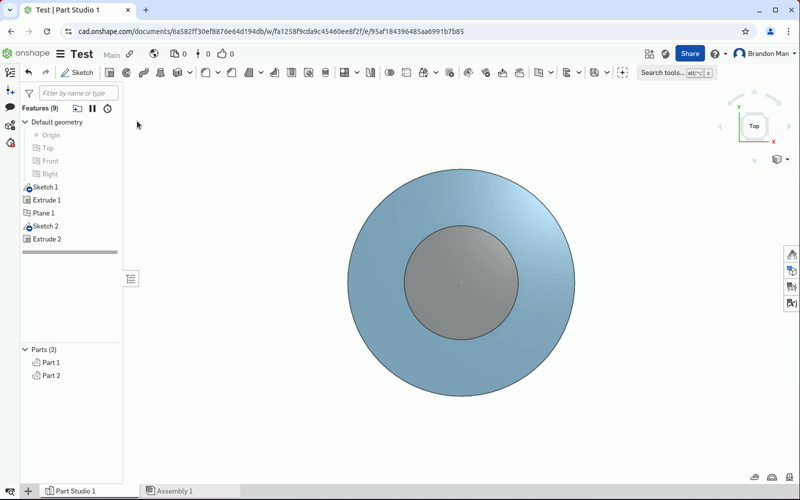
key(up, 3)
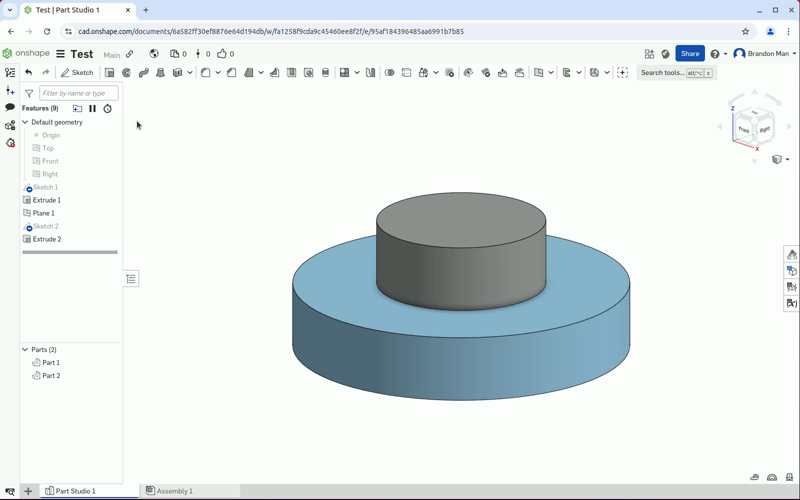
key(left, 3)
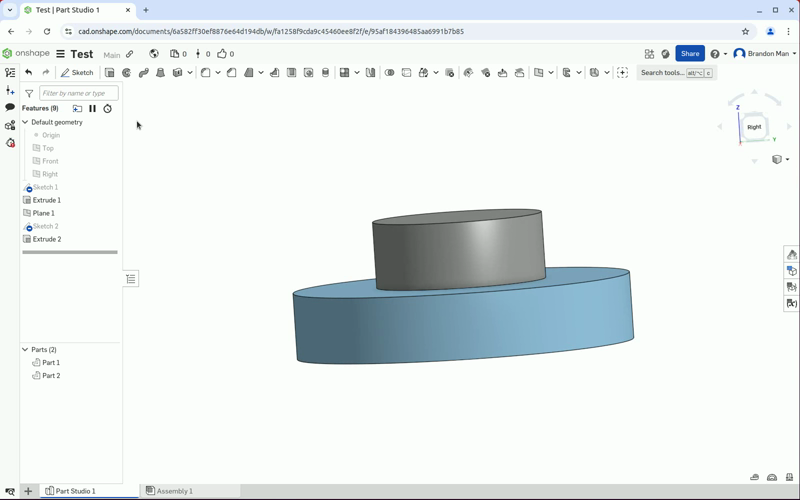
key(right, 3)
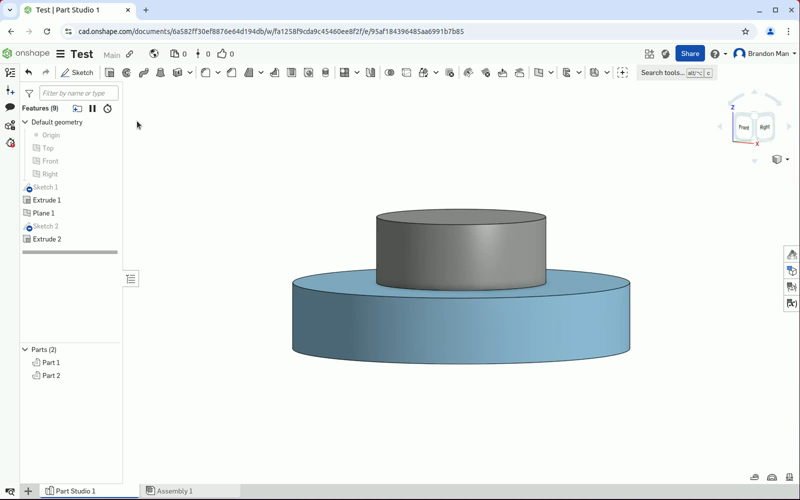
key(down, 3)
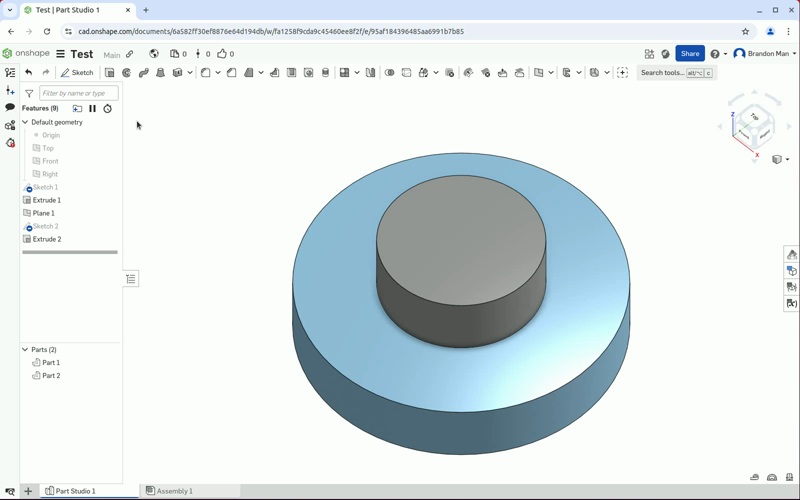
mouse_move(73, 189)
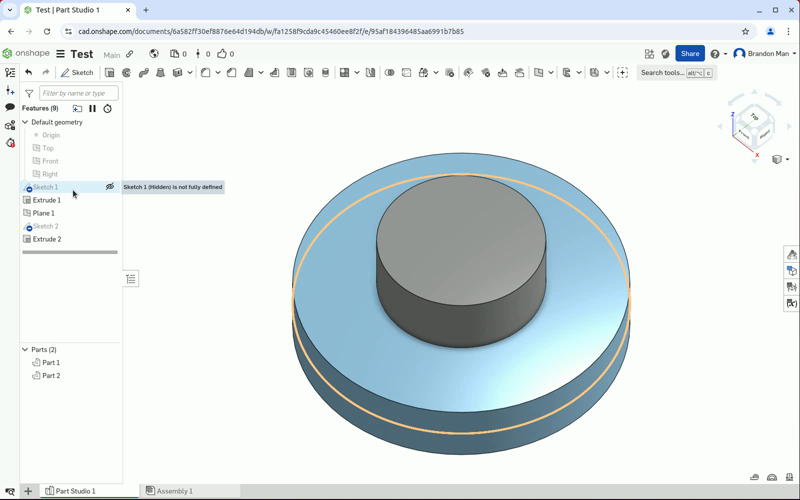
click(73, 189)